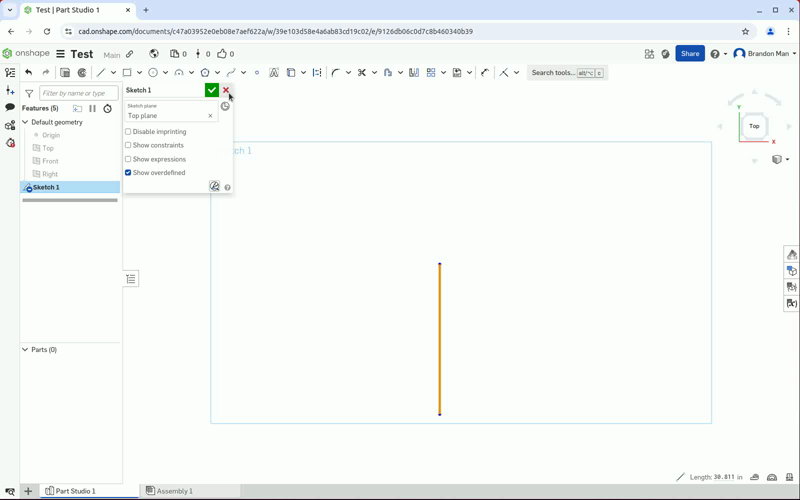
key(shift+h)
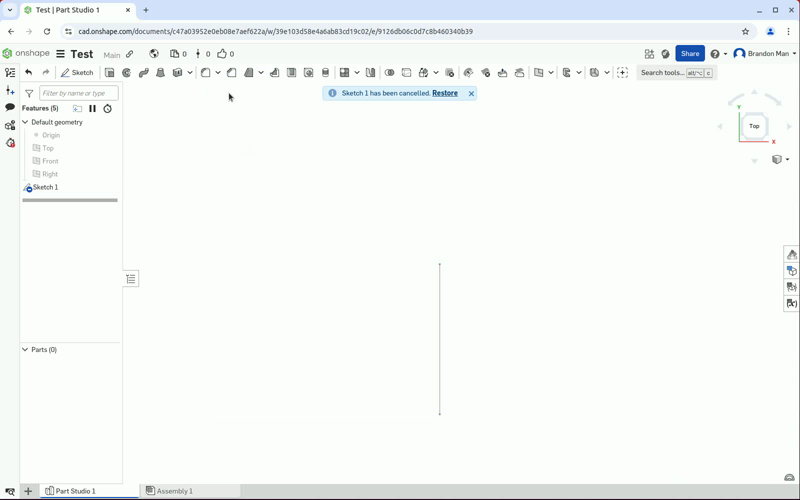
key(shift+s)
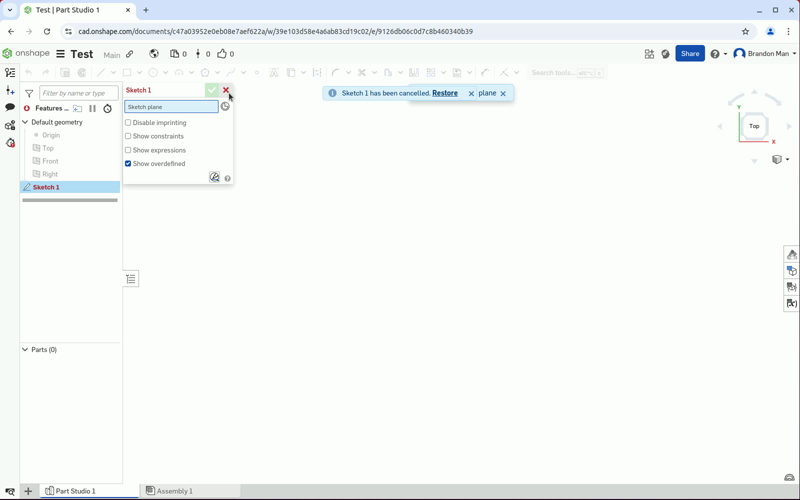
mouse_move(73, 150)
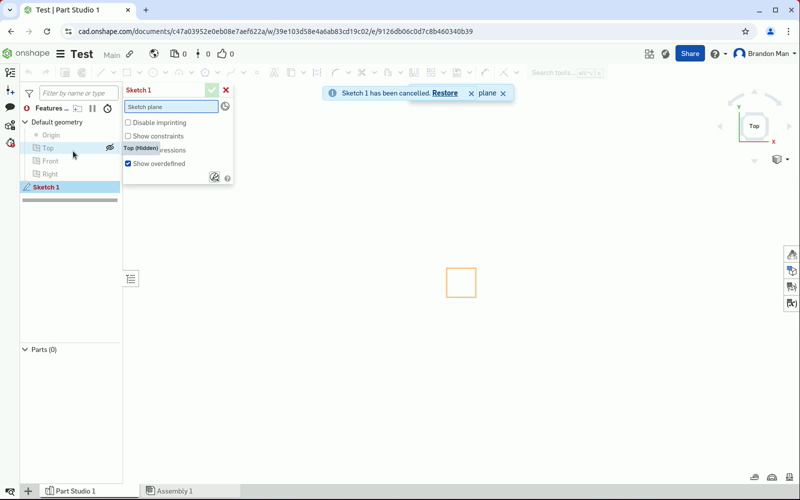
click(73, 150)
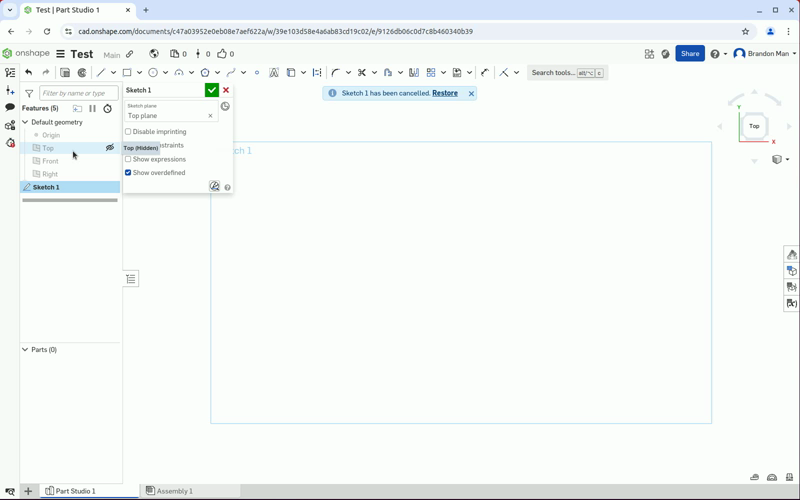
mouse_move(73, 352)
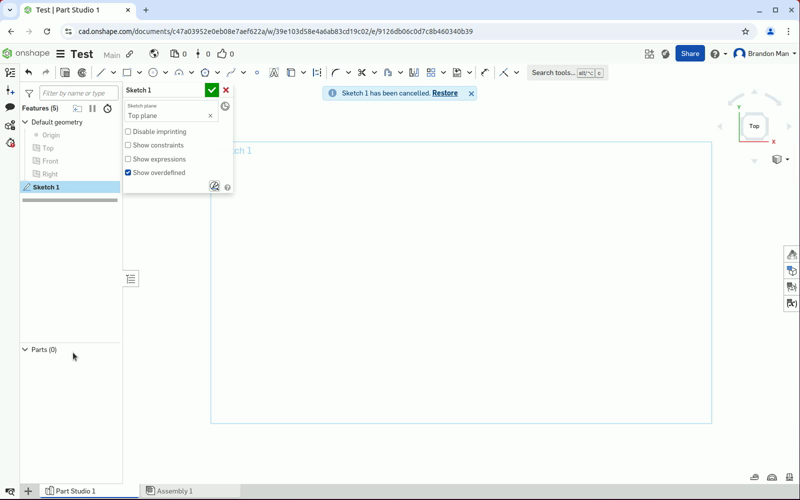
key(y)
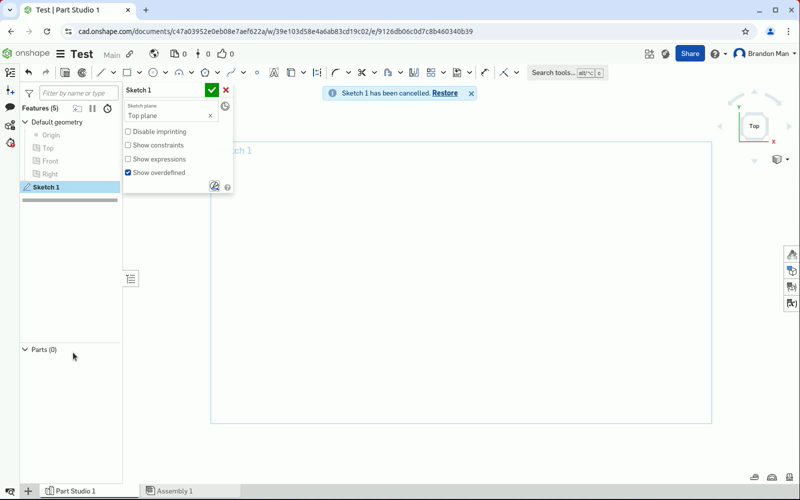
key(c)
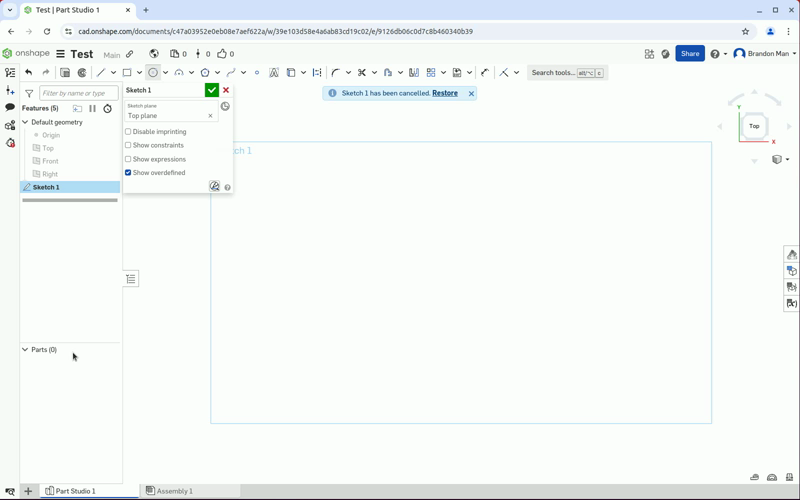
key_down(shift)
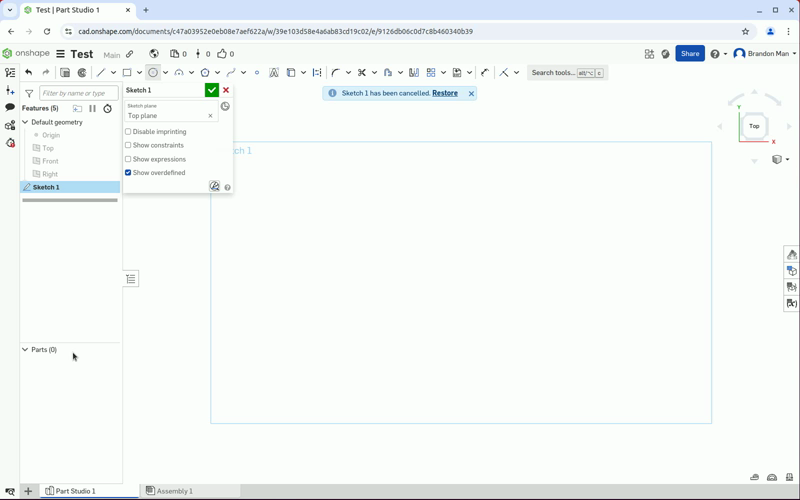
mouse_move(461, 282)
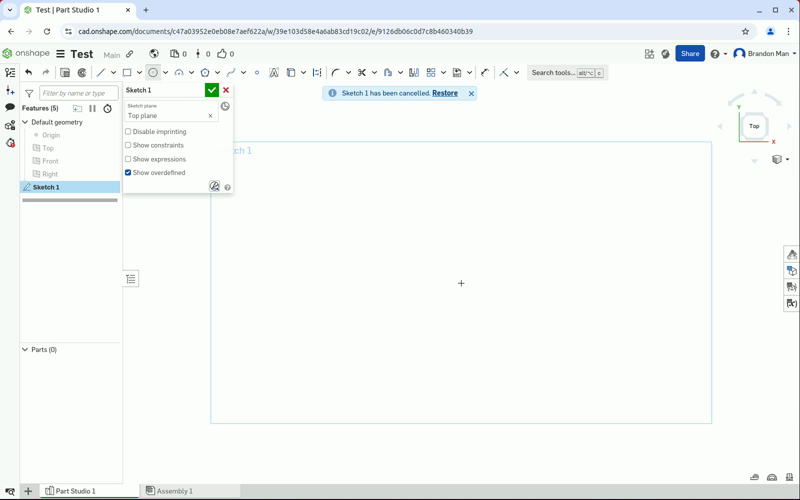
click(461, 282)
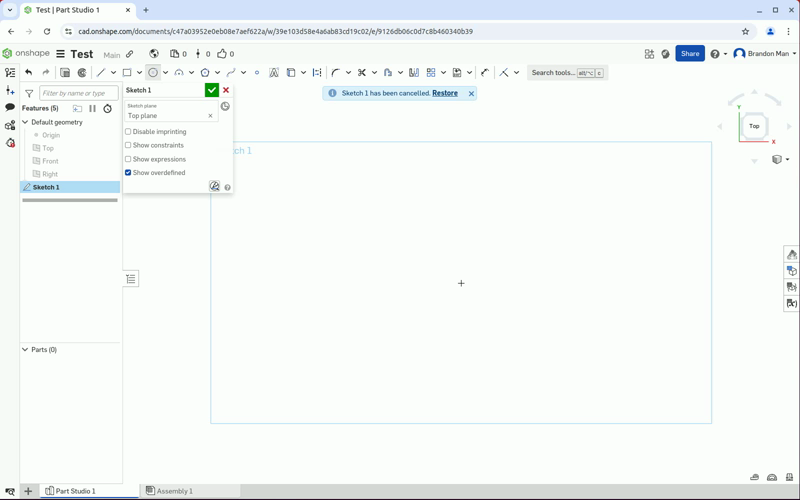
key_up(shift)
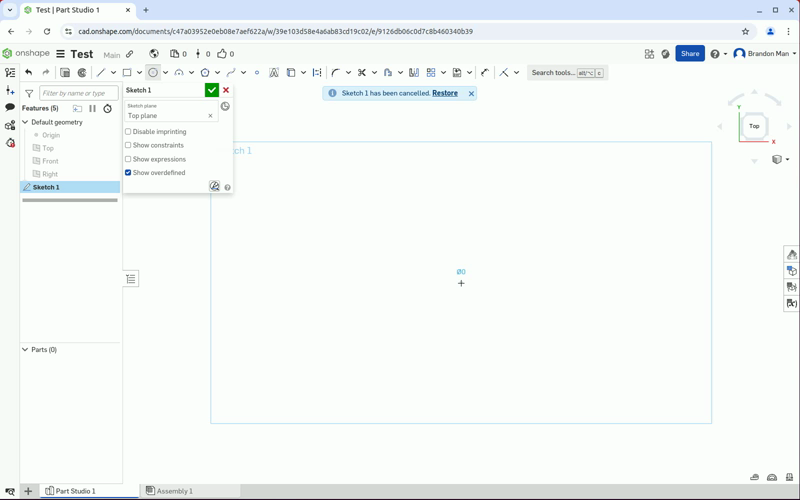
mouse_move(574, 282)
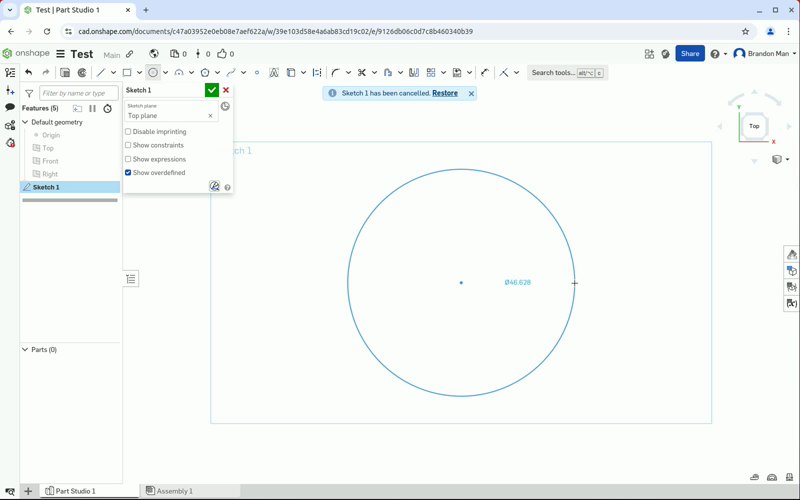
click(574, 282)
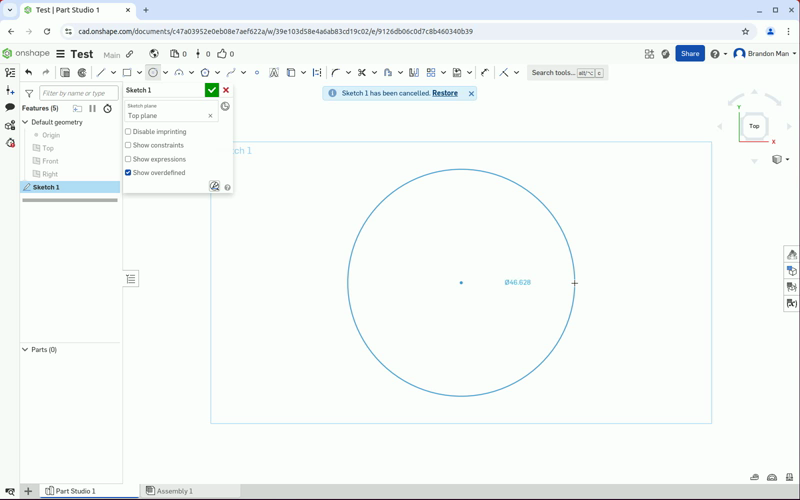
key(esc)
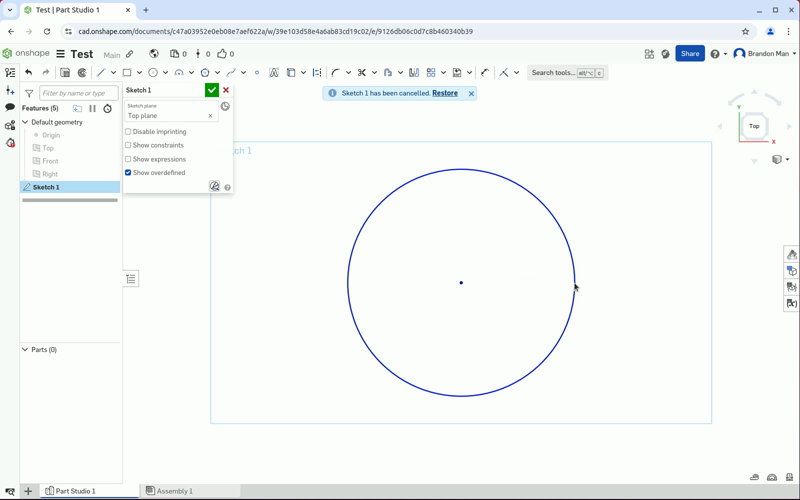
mouse_move(519, 254)
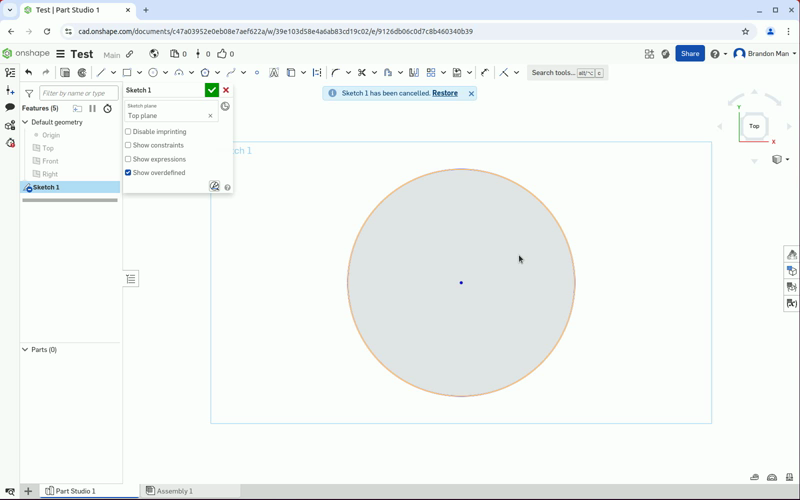
click(519, 254)
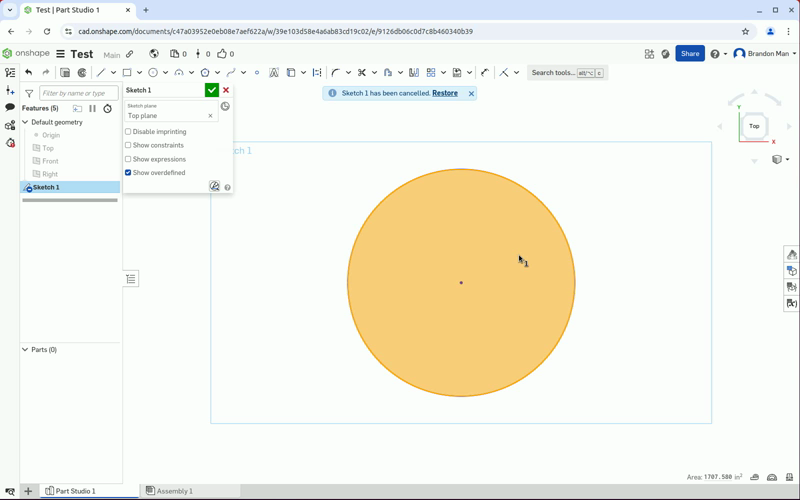
mouse_move(73, 352)
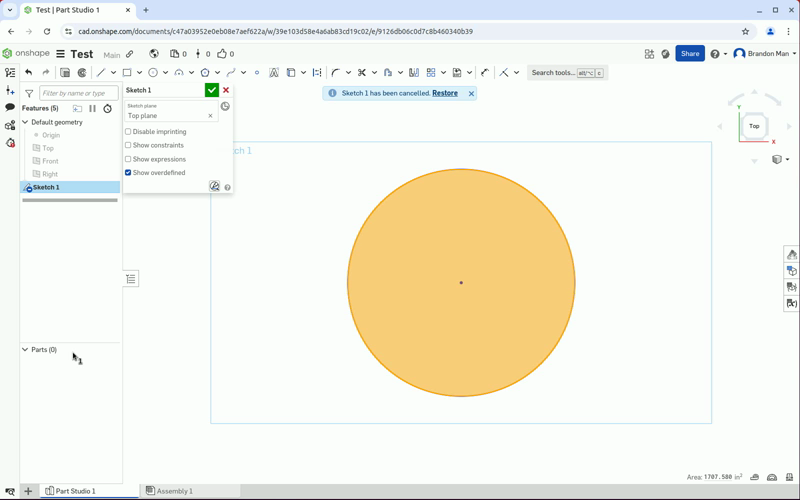
key(shift+y)
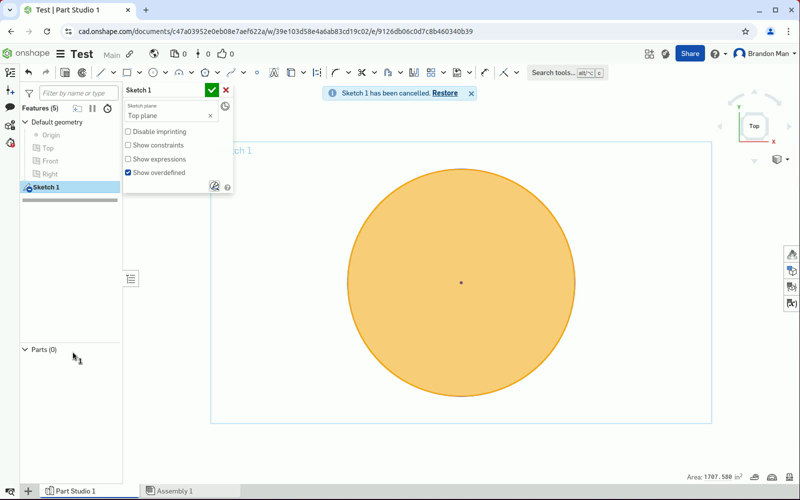
key(shift+e)
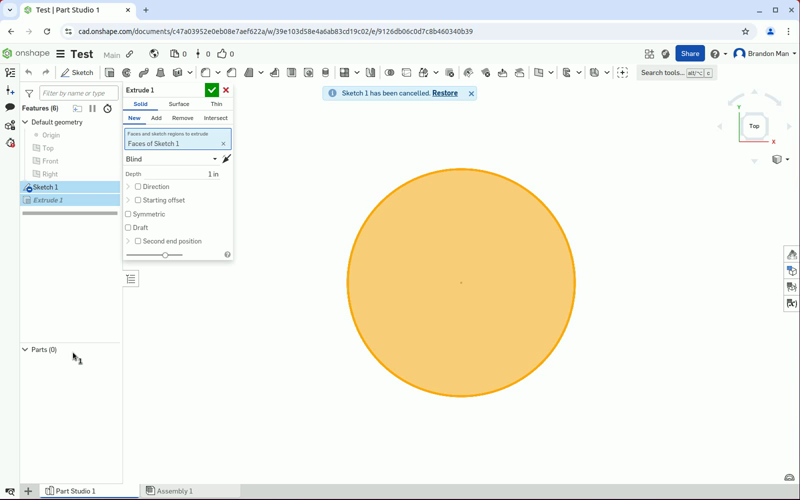
mouse_move(143, 106)
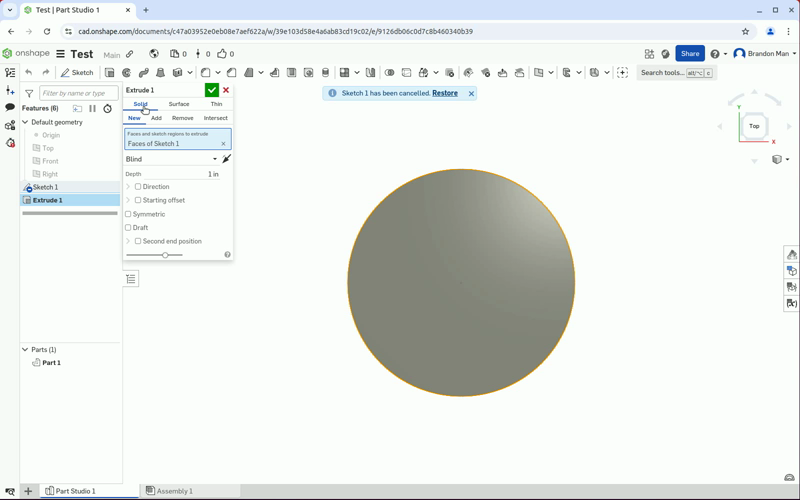
click(143, 106)
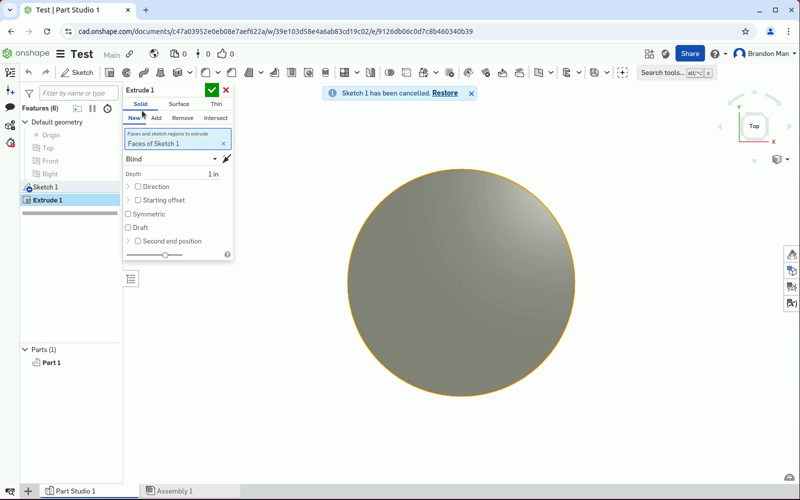
mouse_move(137, 120)
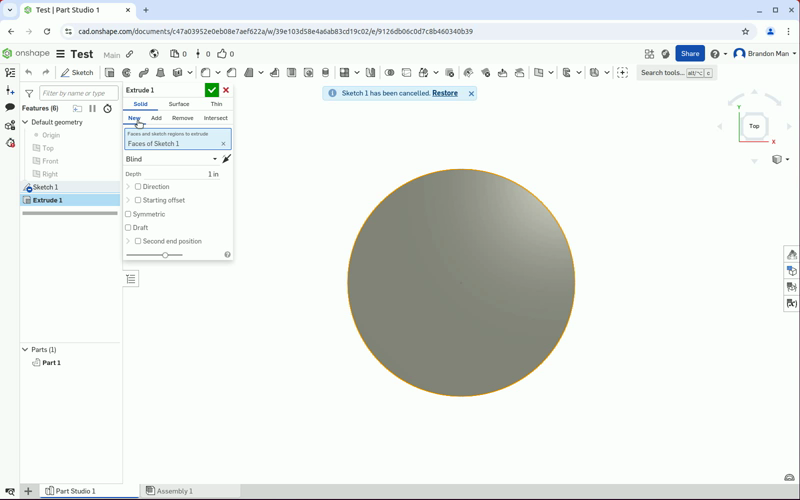
click(137, 120)
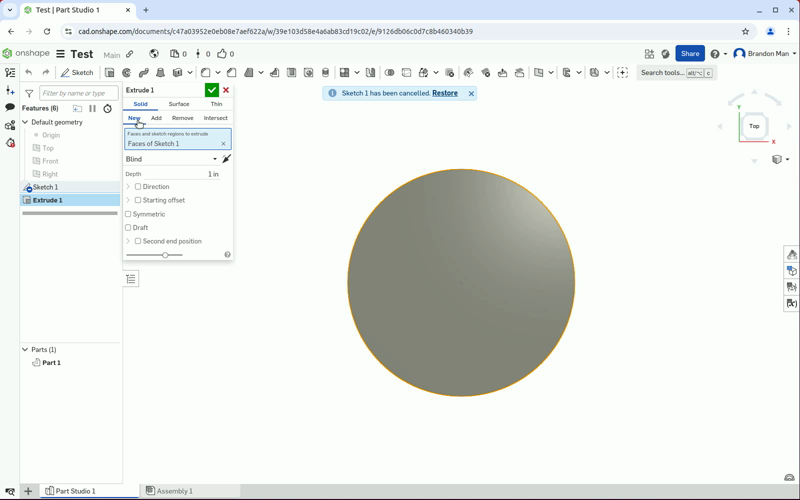
key(tab, 4)
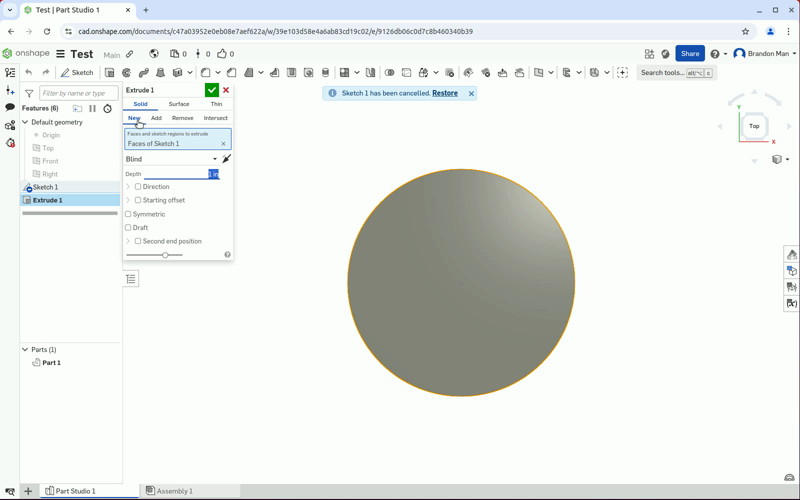
text(-5.055)
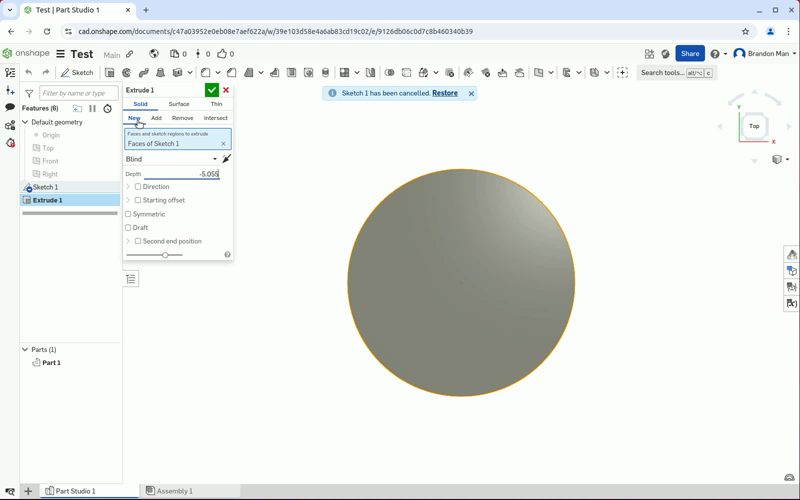
key(enter)
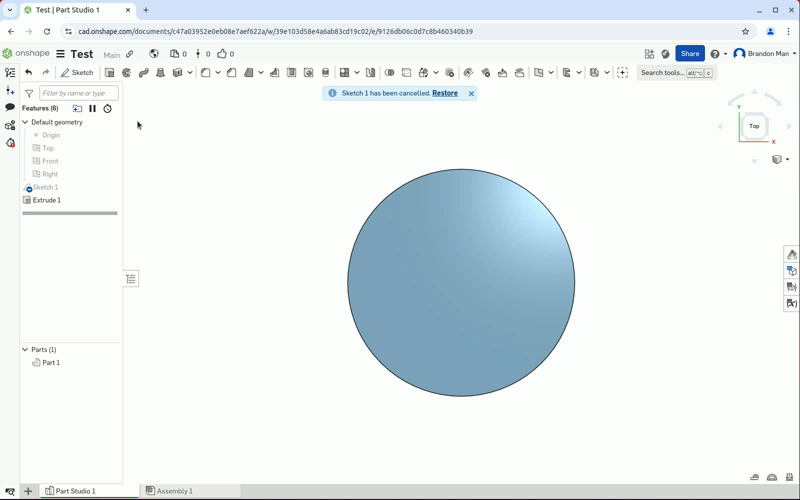
key(shift+h)
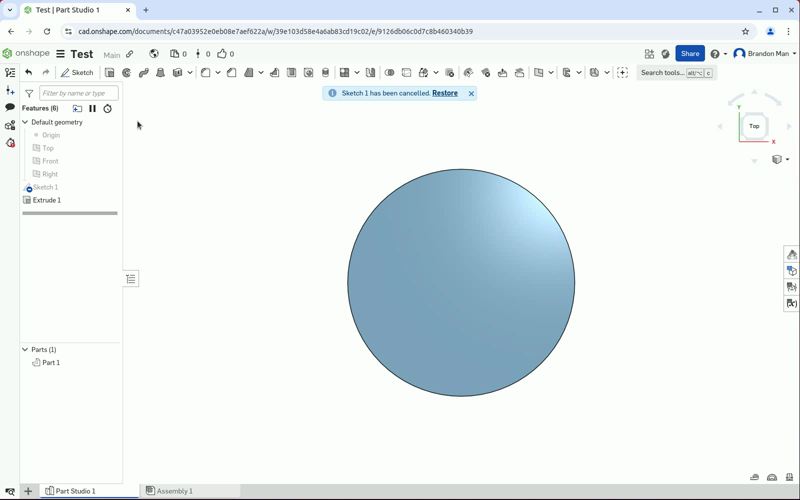
key(shift+h)
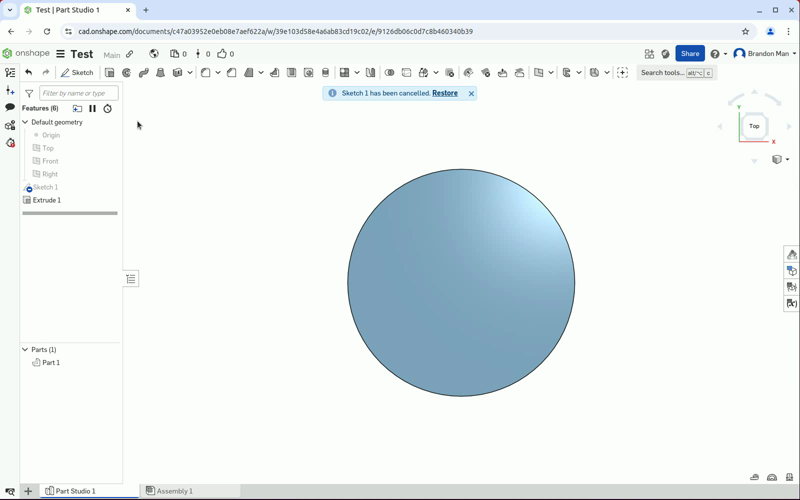
mouse_move(73, 189)
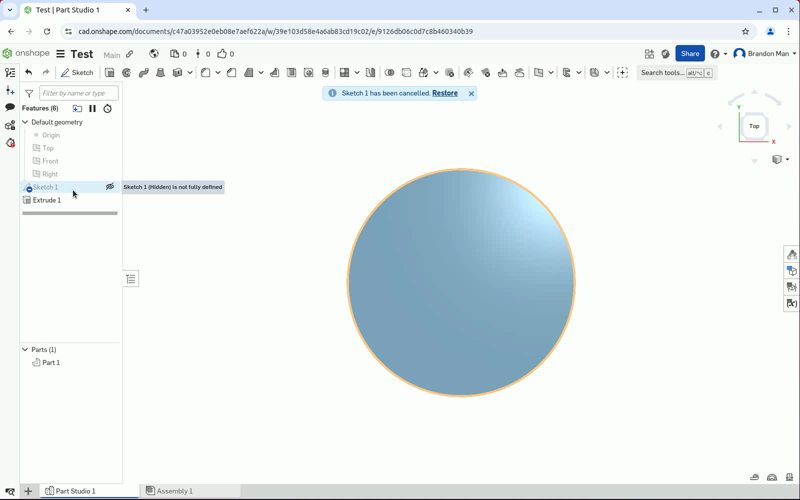
click(73, 189)
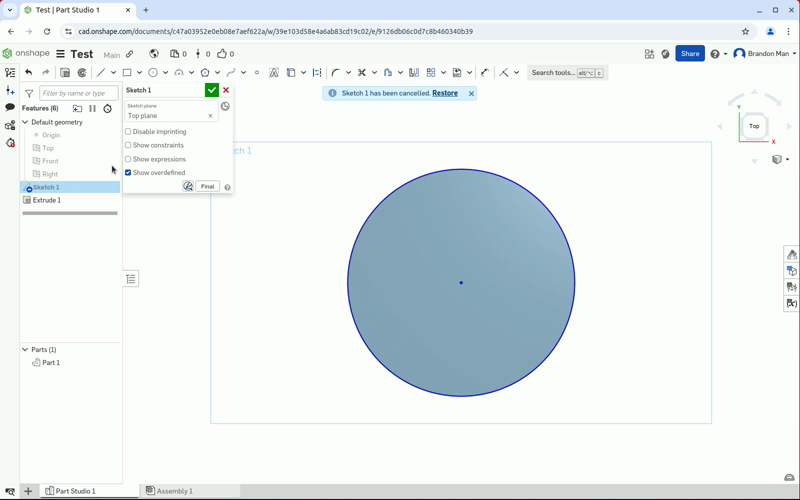
mouse_move(229, 92)
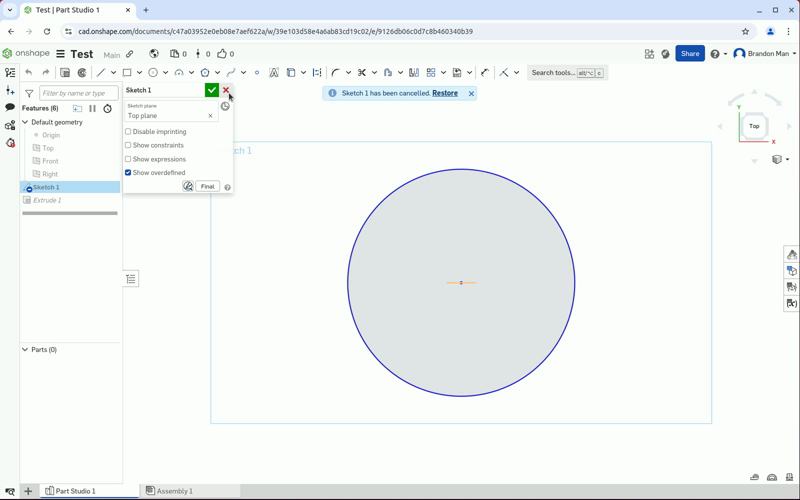
click(229, 92)
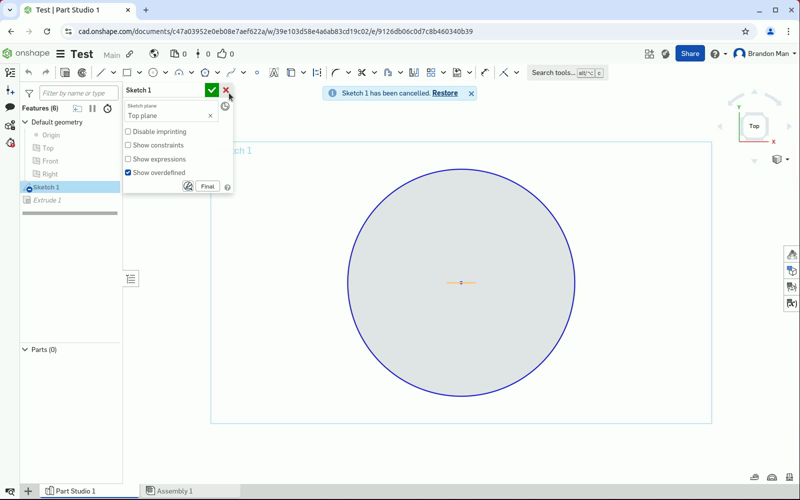
key(shift+s)
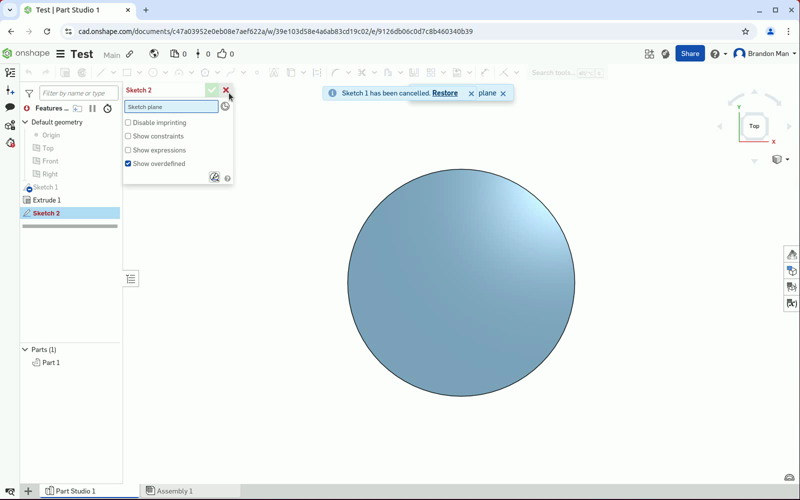
mouse_move(73, 150)
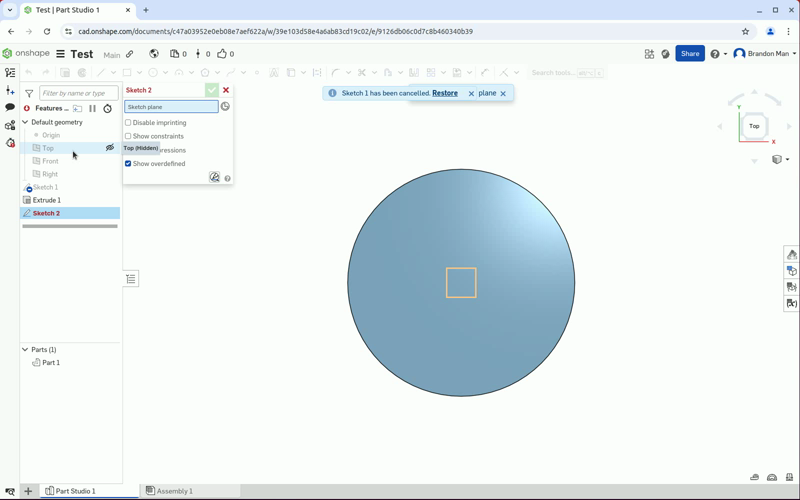
click(73, 150)
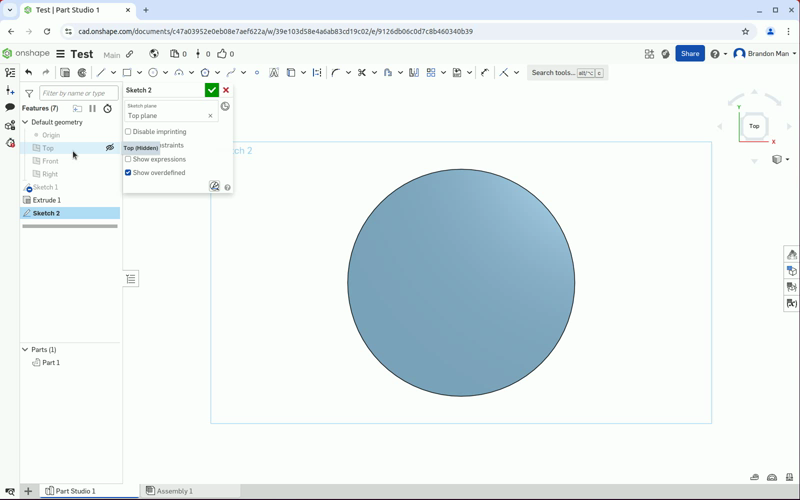
mouse_move(73, 352)
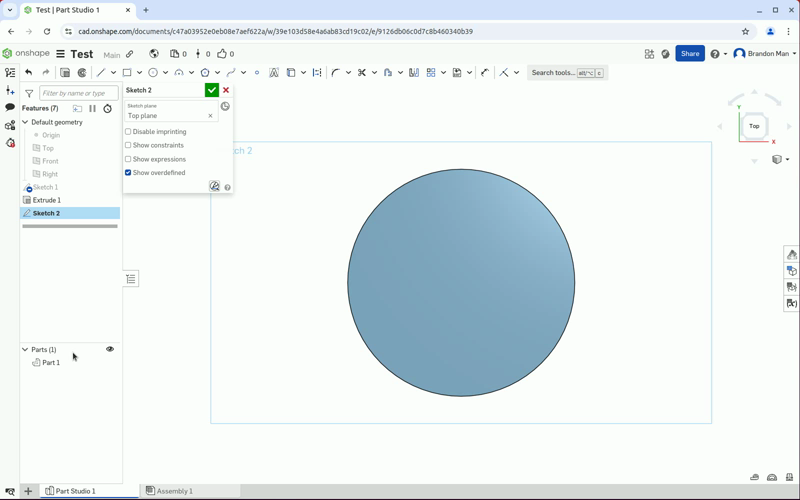
key(y)
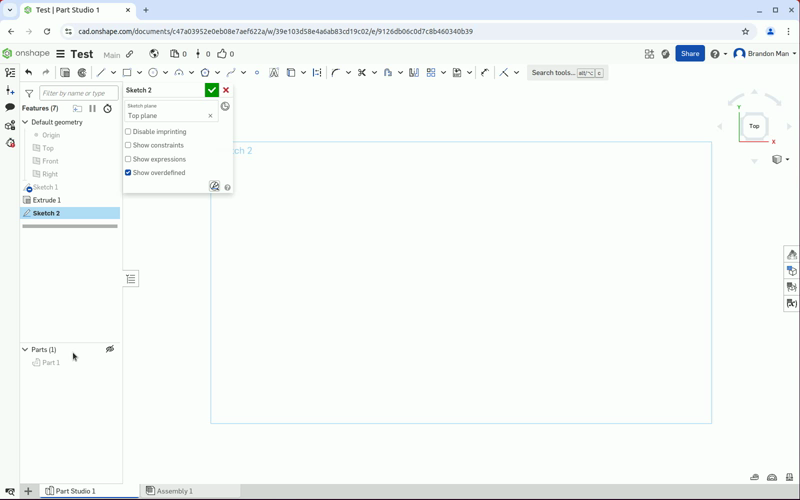
key(c)
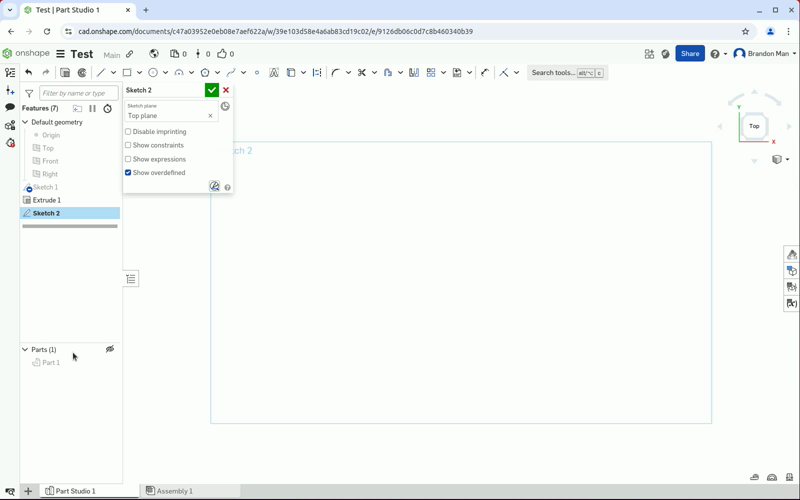
key_down(shift)
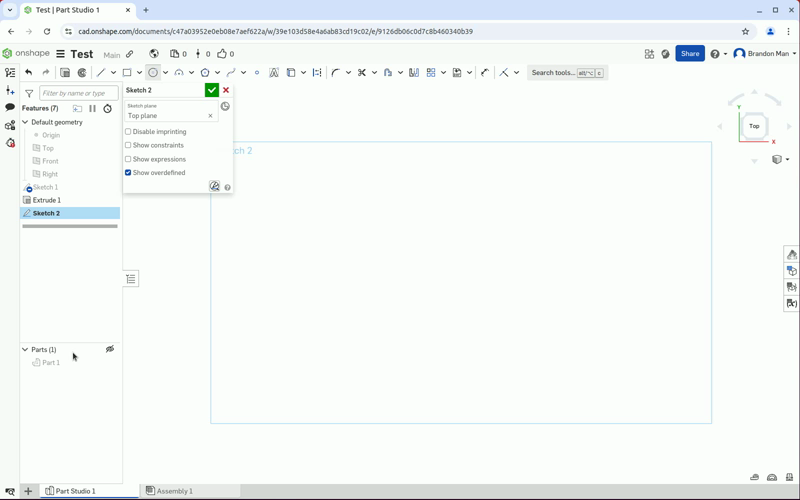
mouse_move(461, 282)
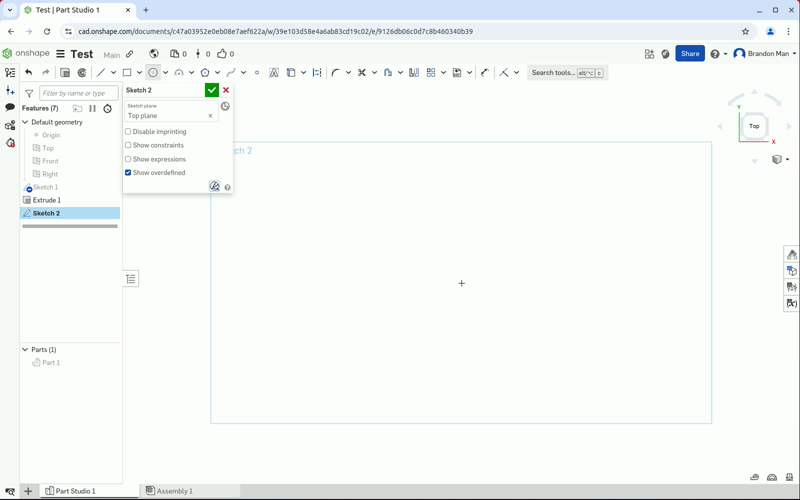
click(461, 282)
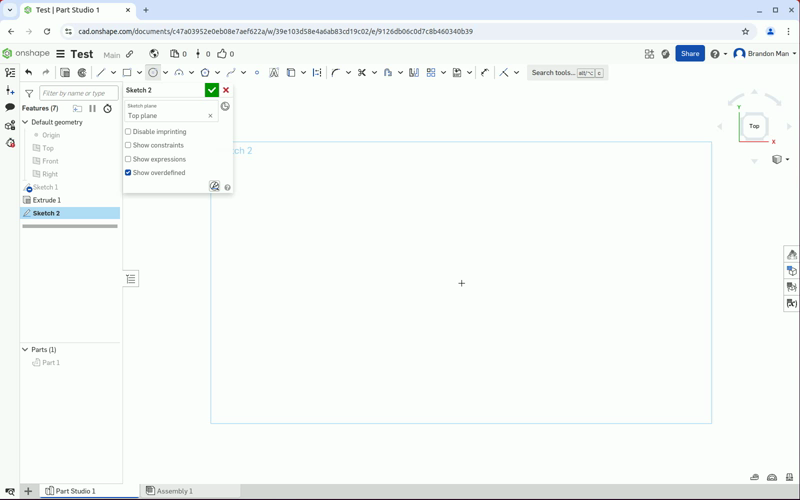
key_up(shift)
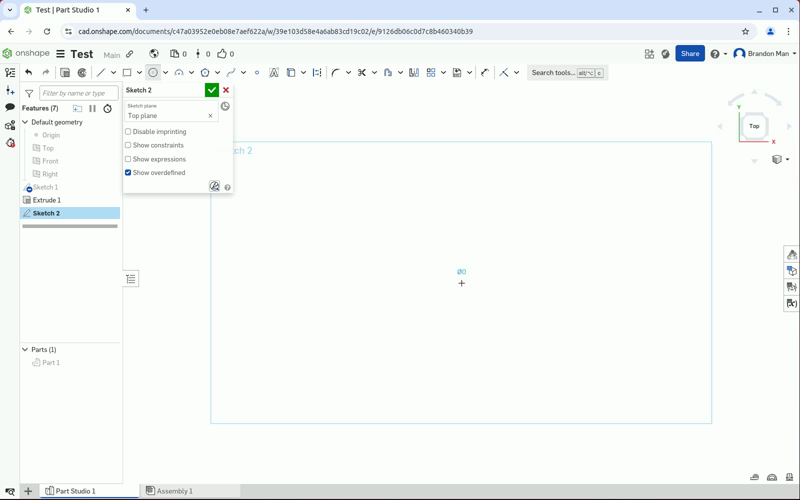
mouse_move(480, 282)
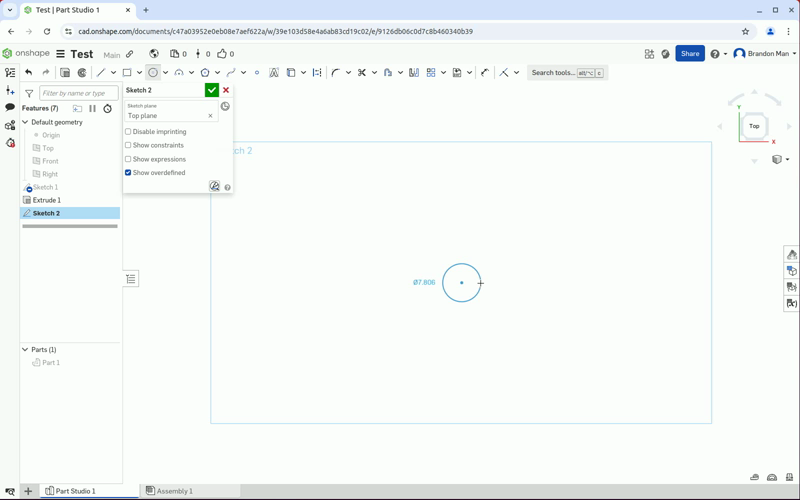
click(480, 282)
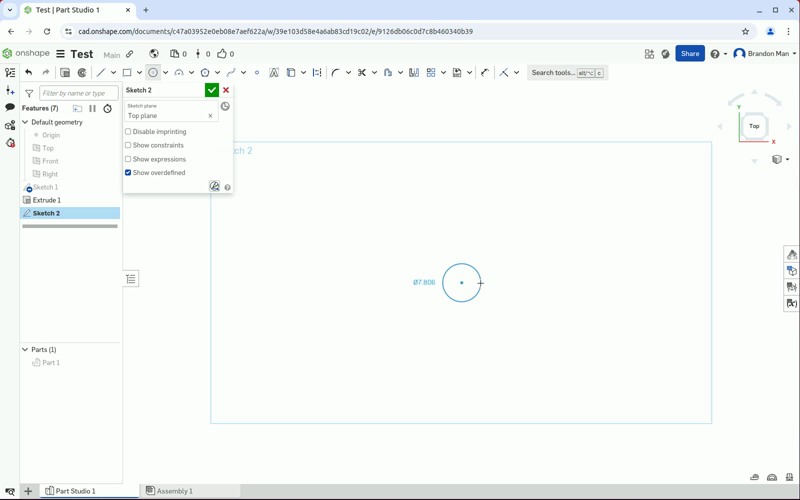
key(esc)
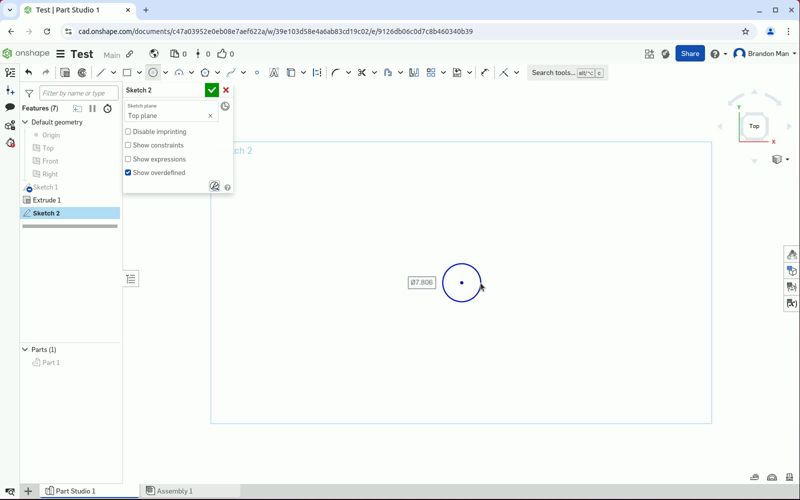
mouse_move(474, 291)
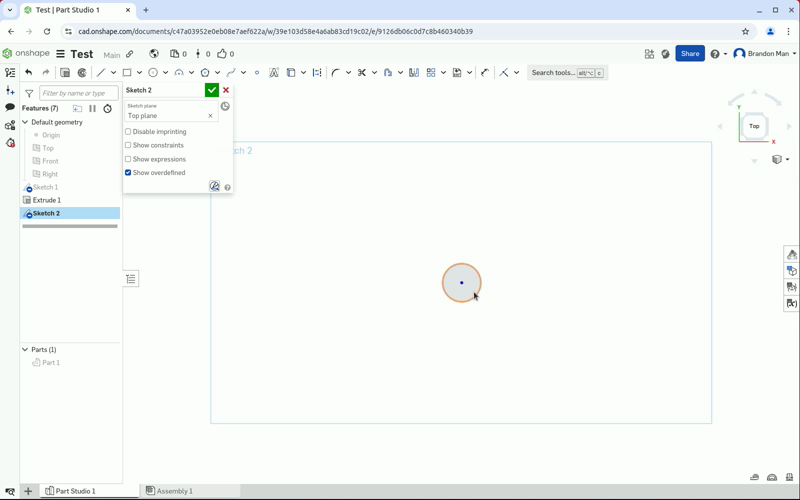
scroll(6)
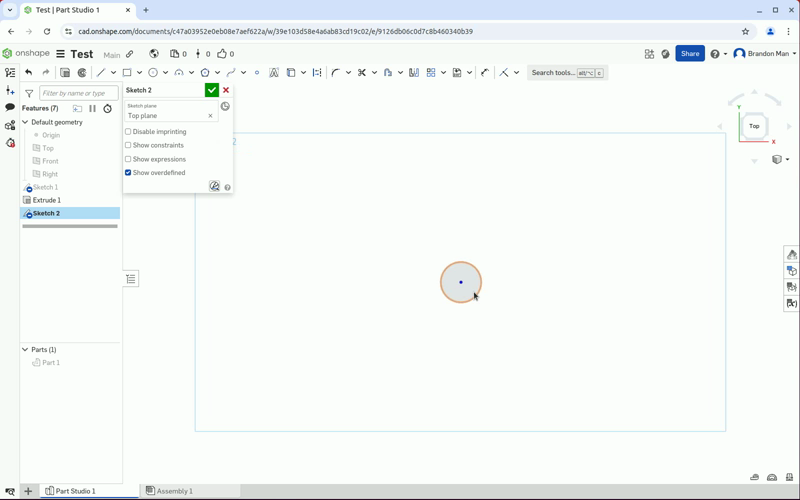
scroll(6)
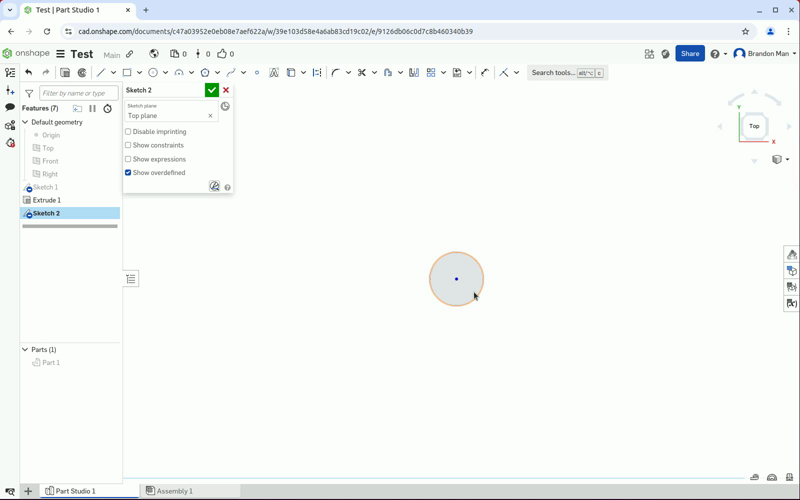
scroll(6)
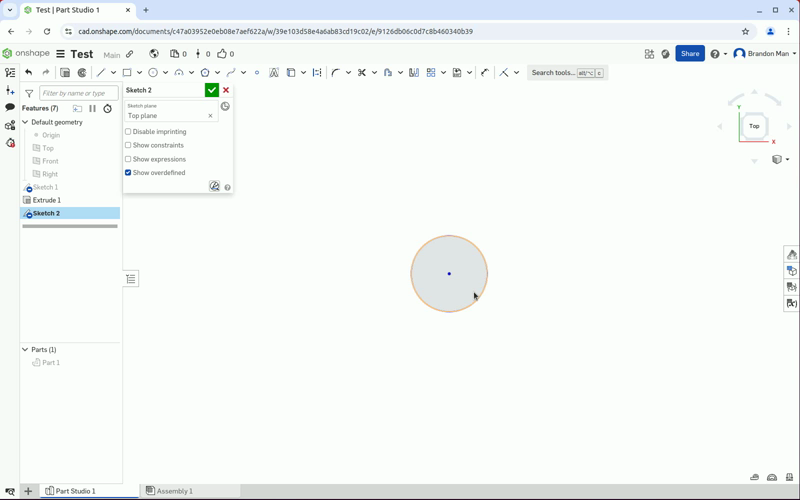
scroll(6)
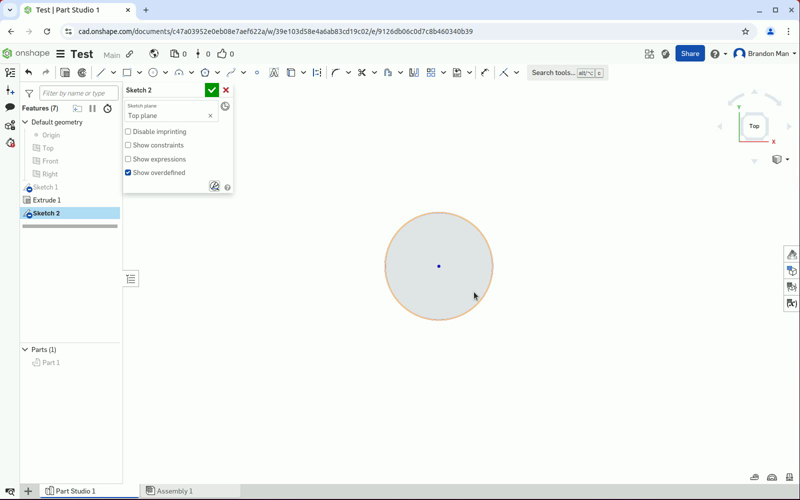
scroll(6)
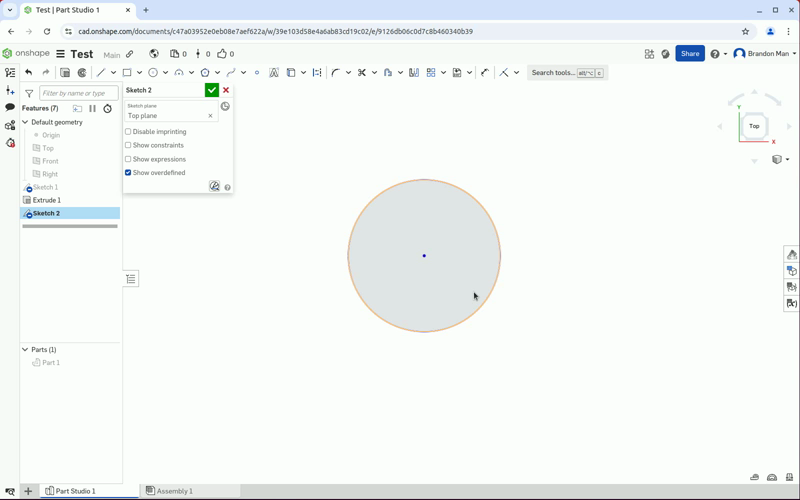
scroll(6)
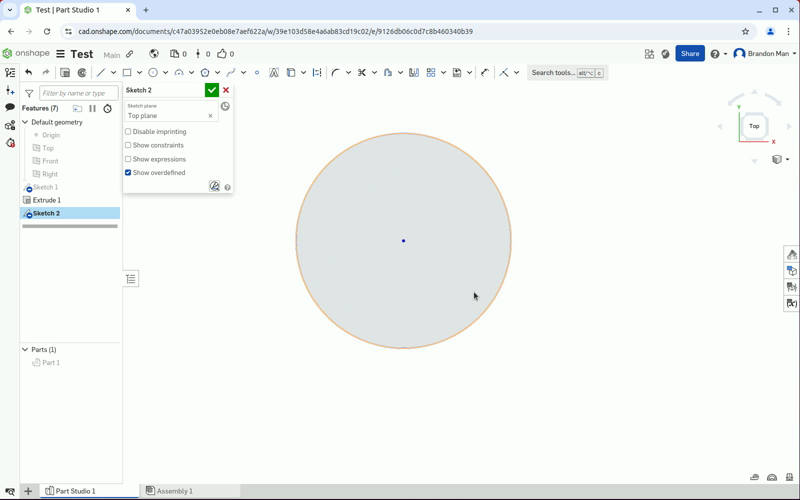
scroll(6)
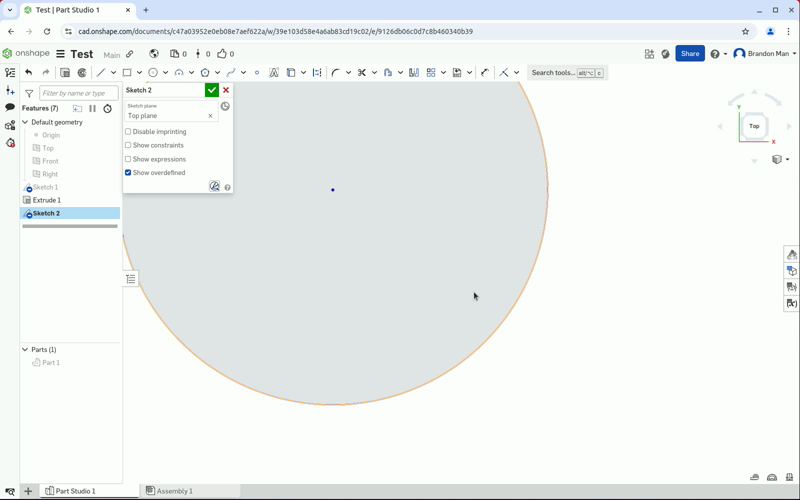
click(474, 291)
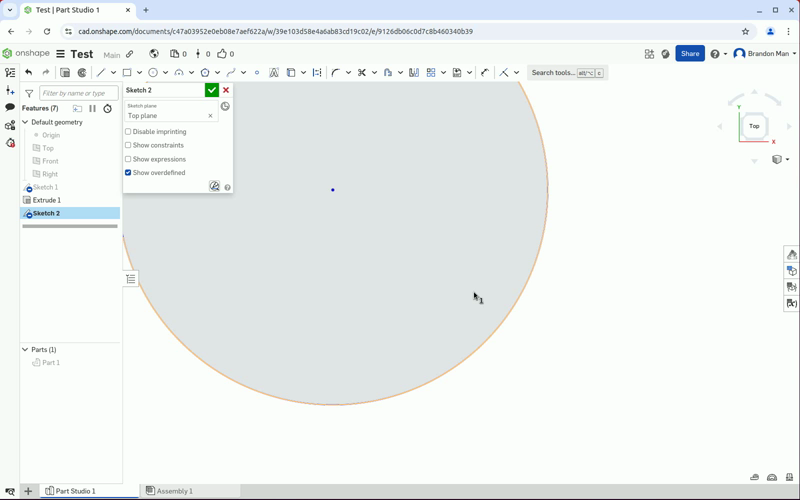
scroll(-6)
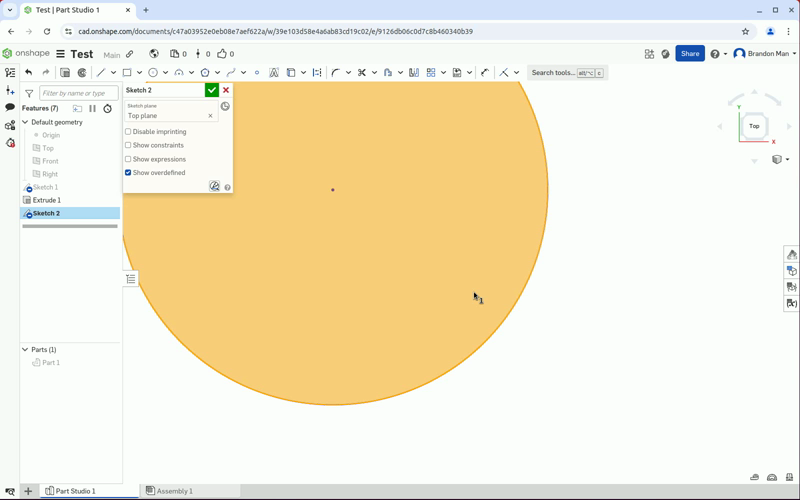
scroll(-6)
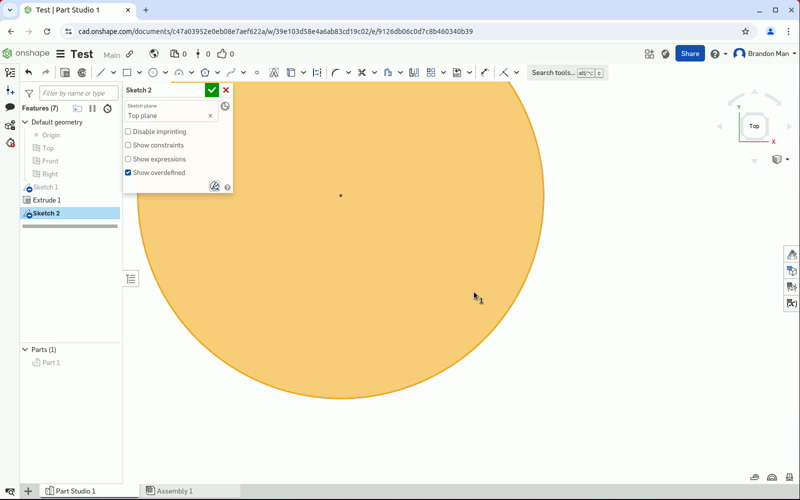
scroll(-6)
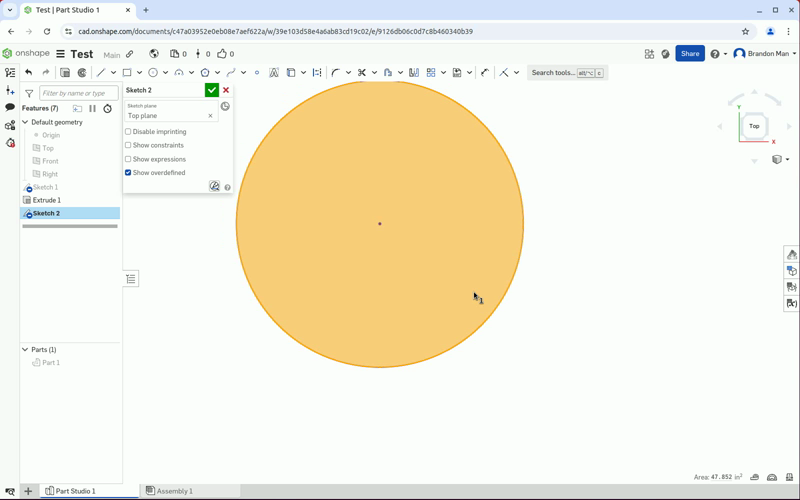
scroll(-6)
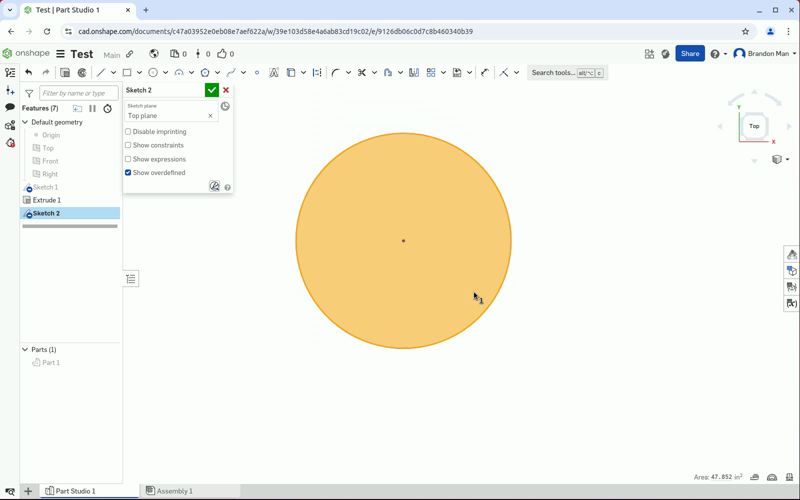
scroll(-6)
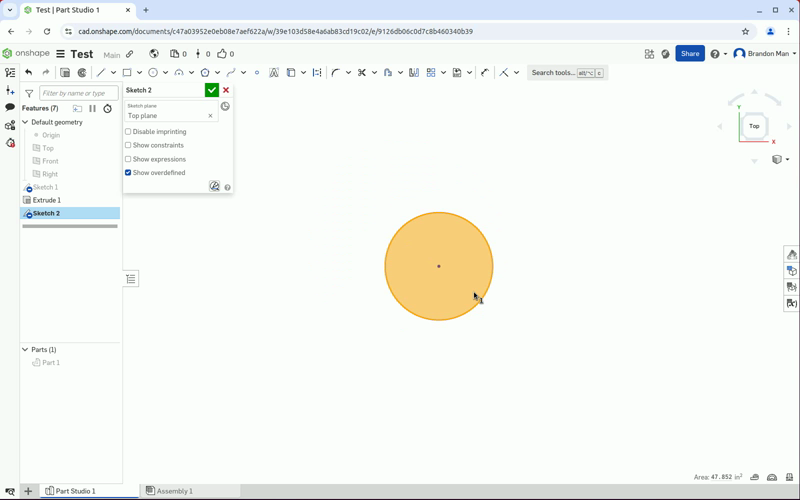
scroll(-6)
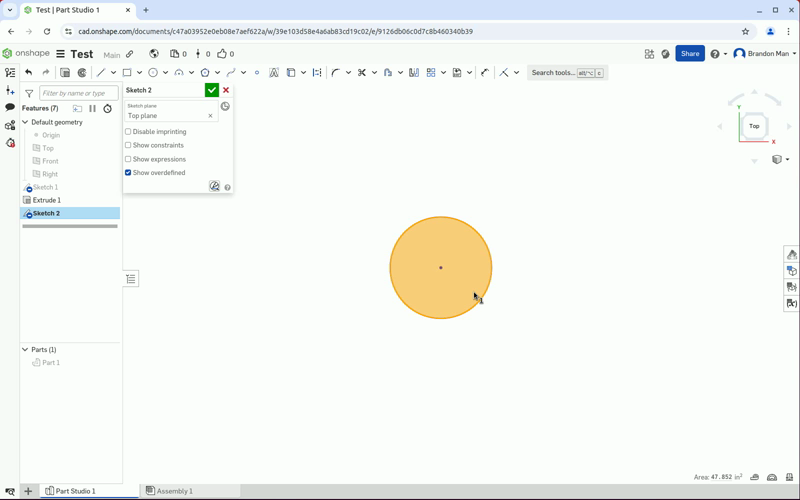
scroll(-6)
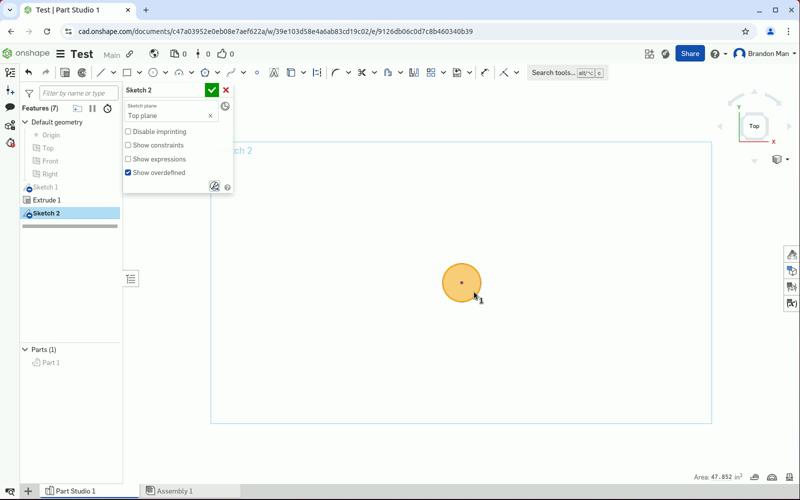
mouse_move(73, 352)
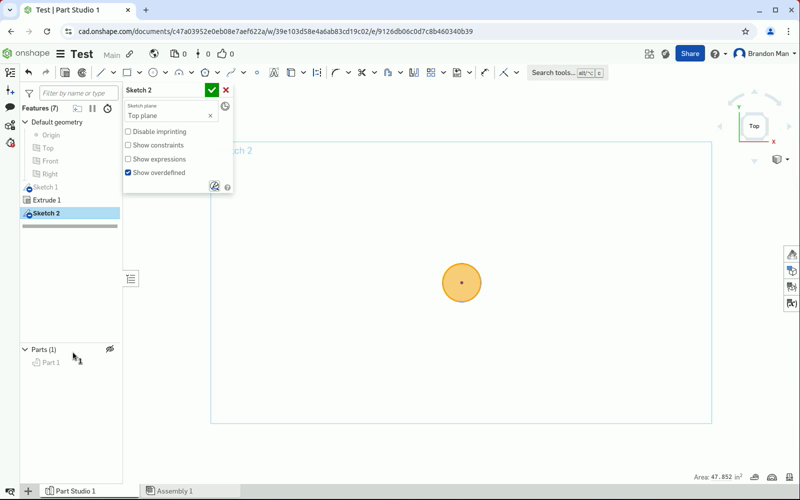
key(shift+y)
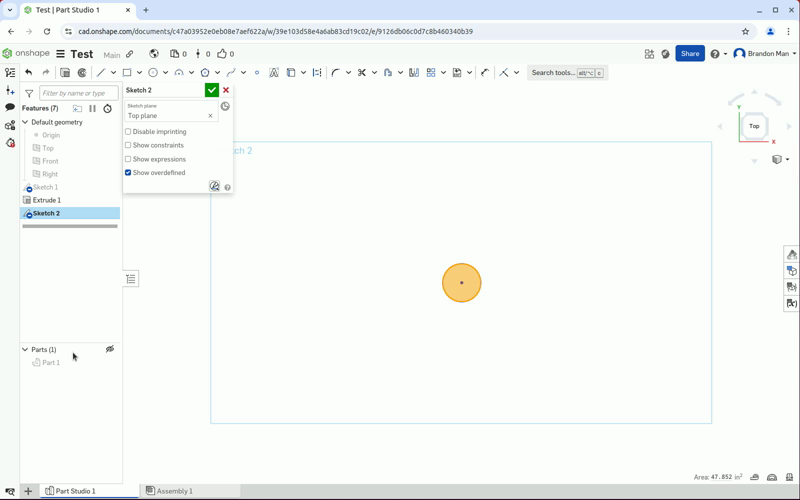
key(shift+e)
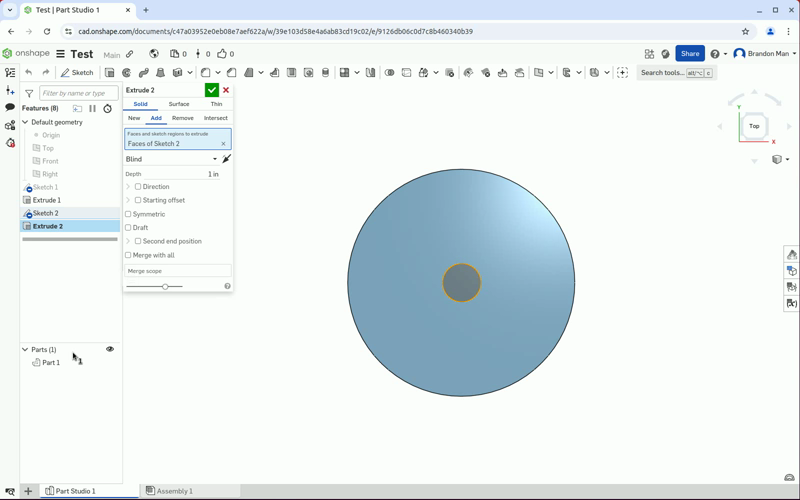
mouse_move(143, 106)
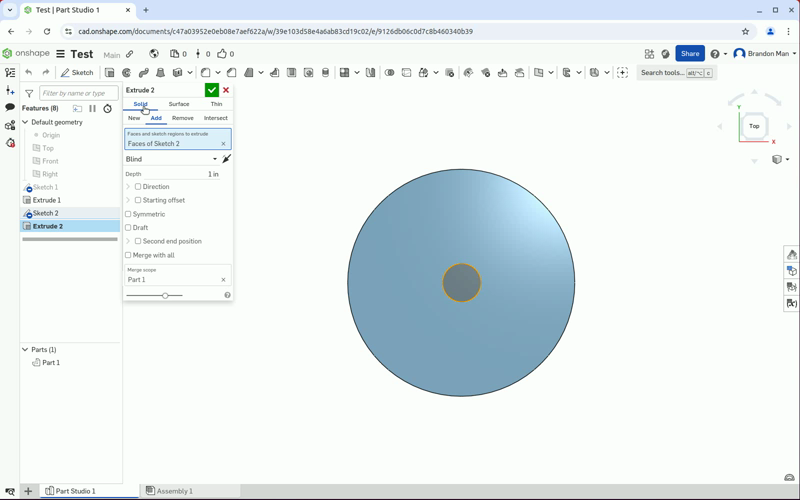
click(143, 106)
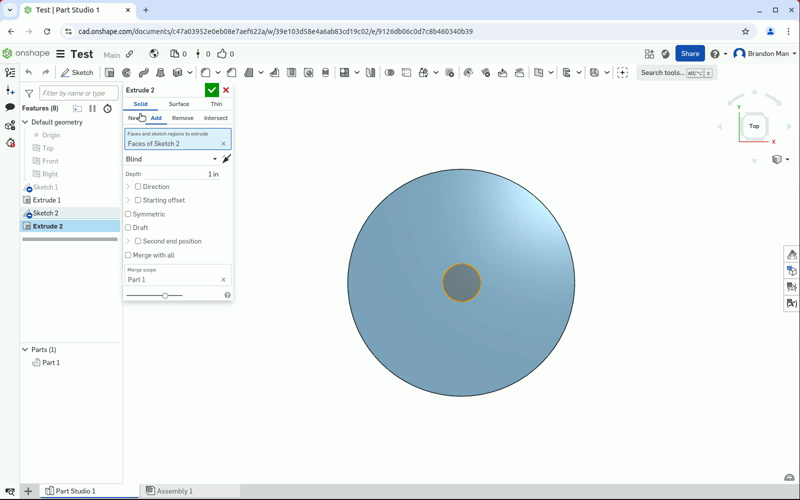
mouse_move(137, 120)
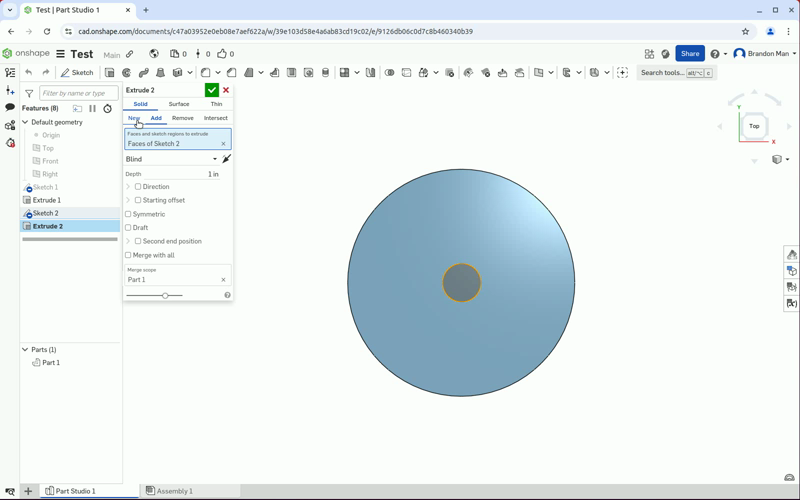
click(137, 120)
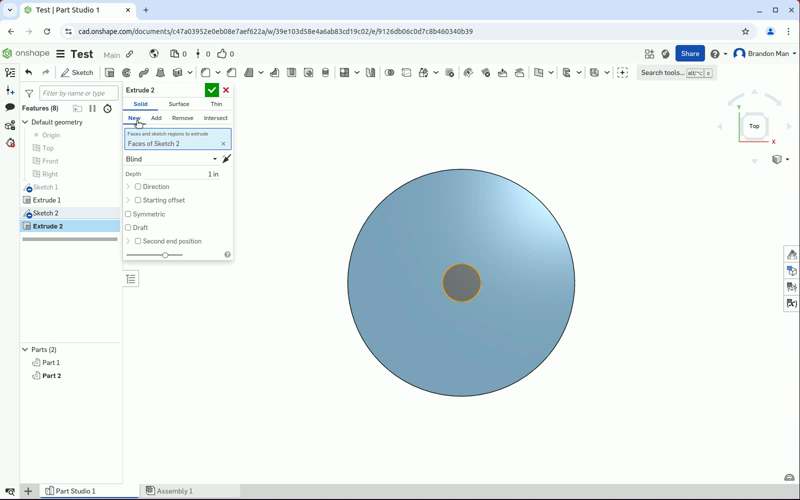
key(tab, 4)
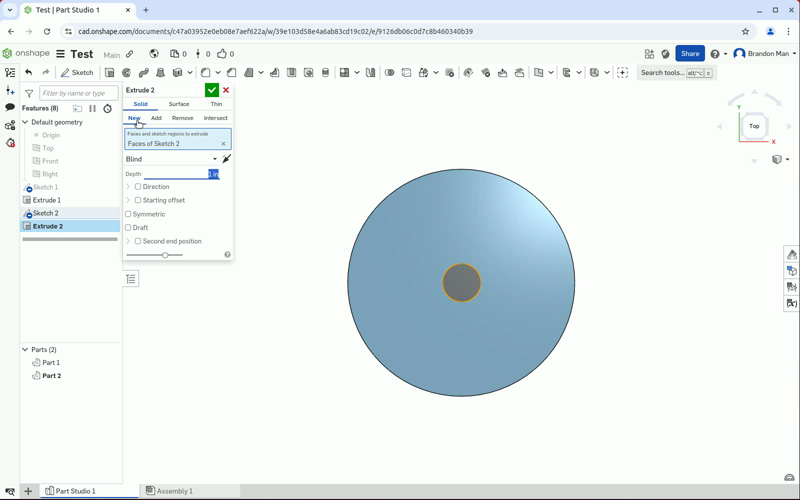
text(7.462)
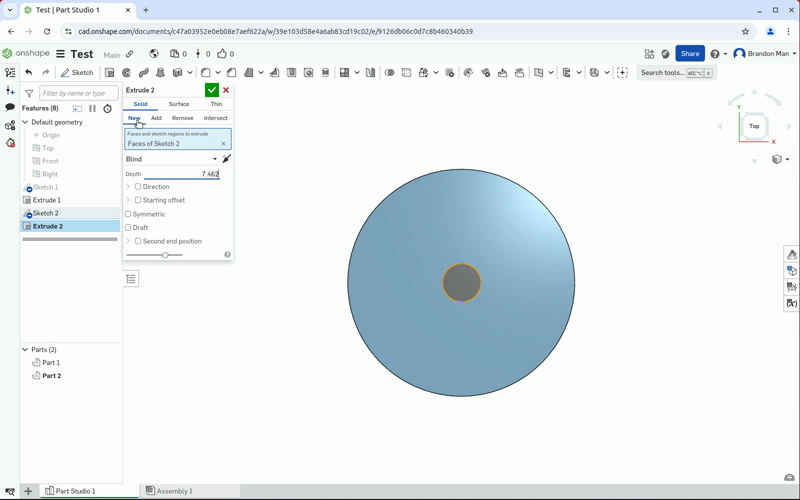
key(enter)
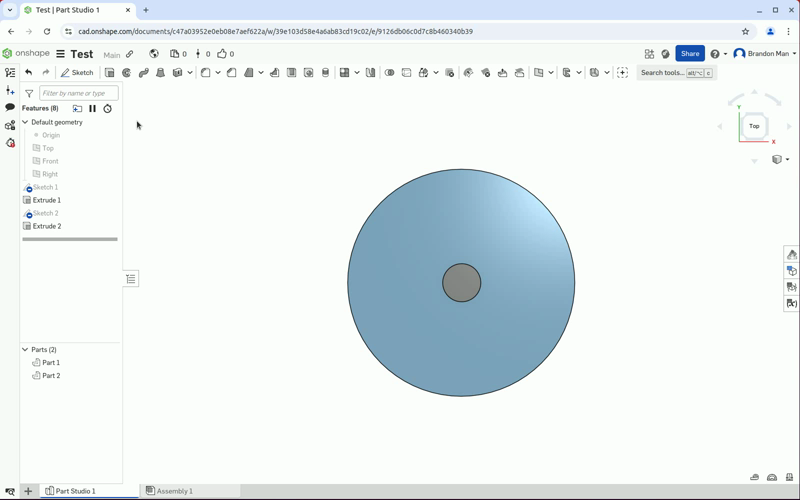
key(shift+h)
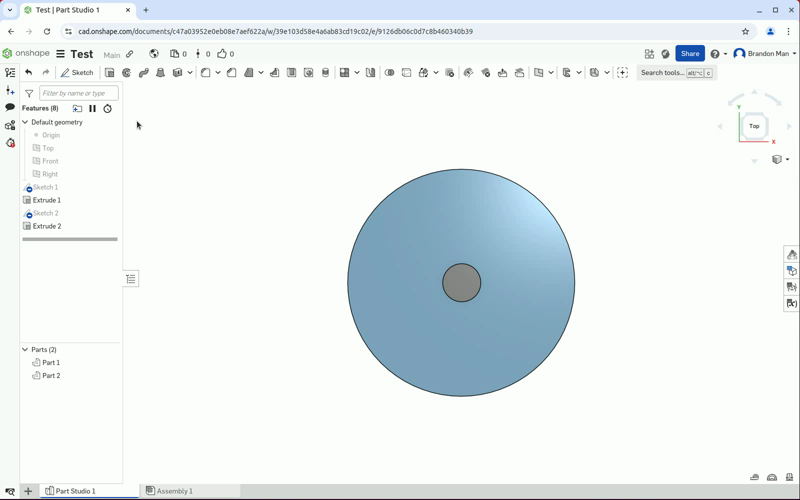
key(shift+h)
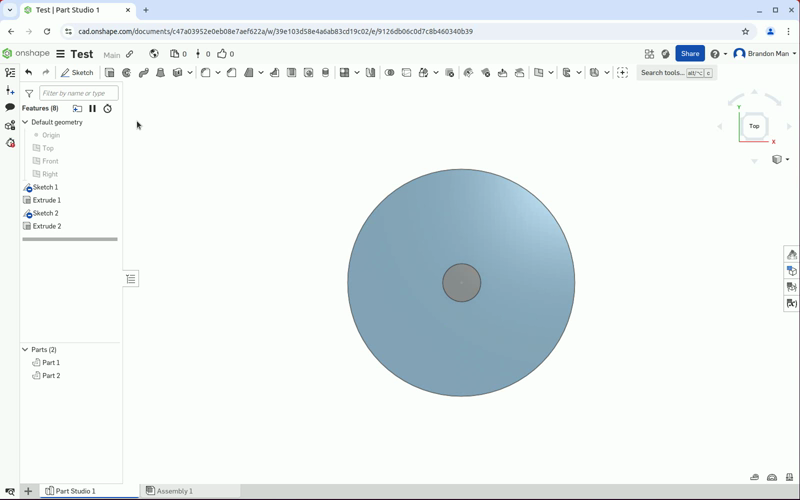
key(shift+7)
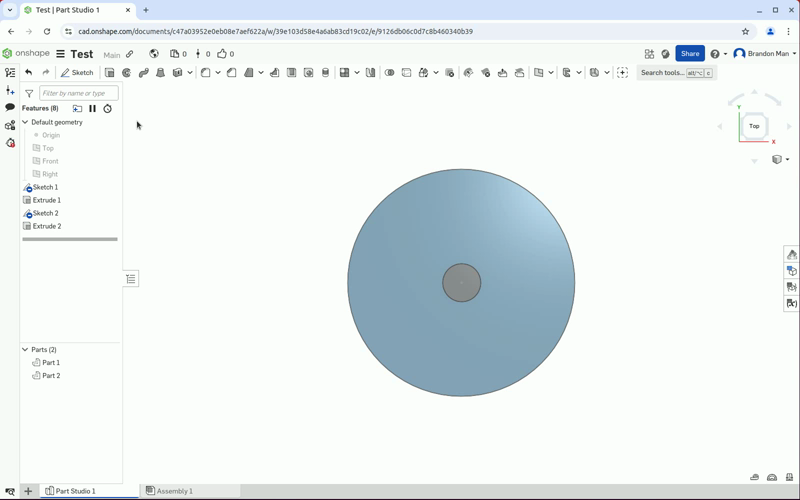
key(up, 3)
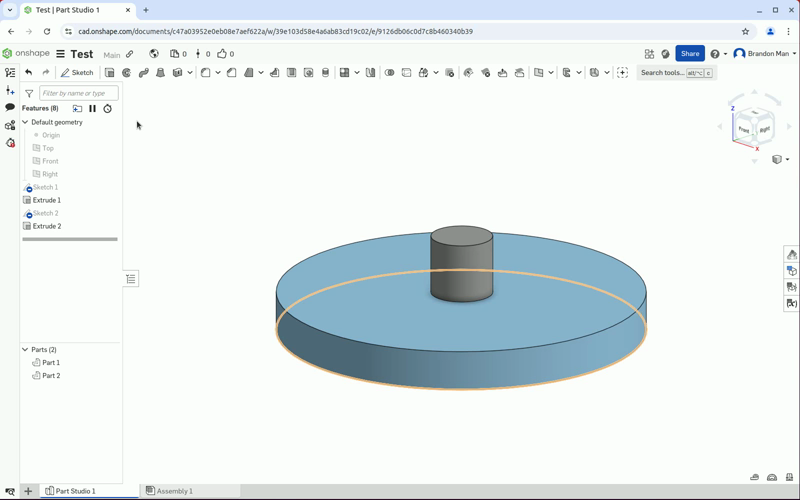
key(left, 3)
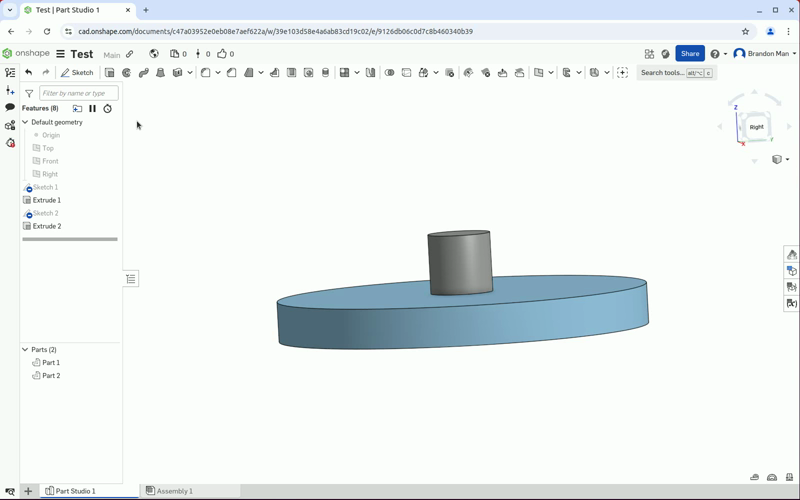
key(right, 3)
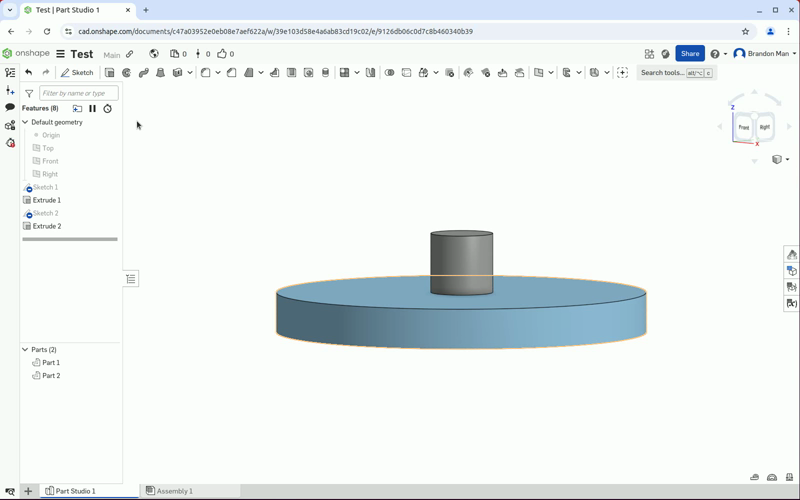
key(down, 3)
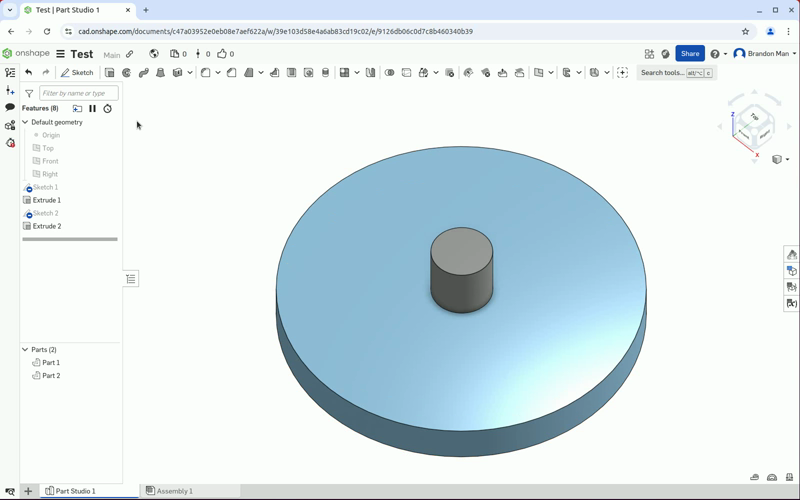
mouse_move(73, 189)
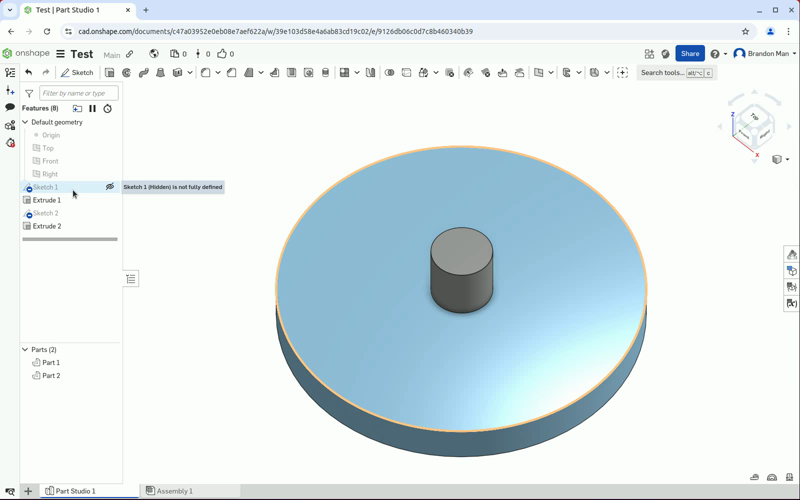
click(73, 189)